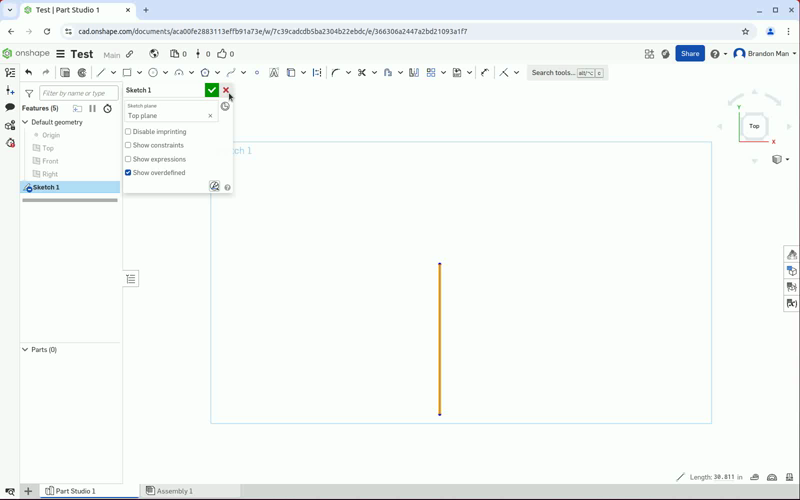
key(shift+h)
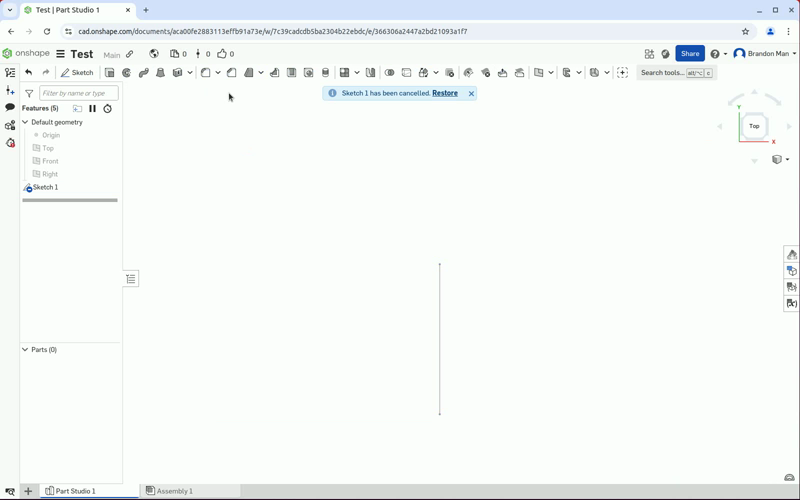
key(shift+s)
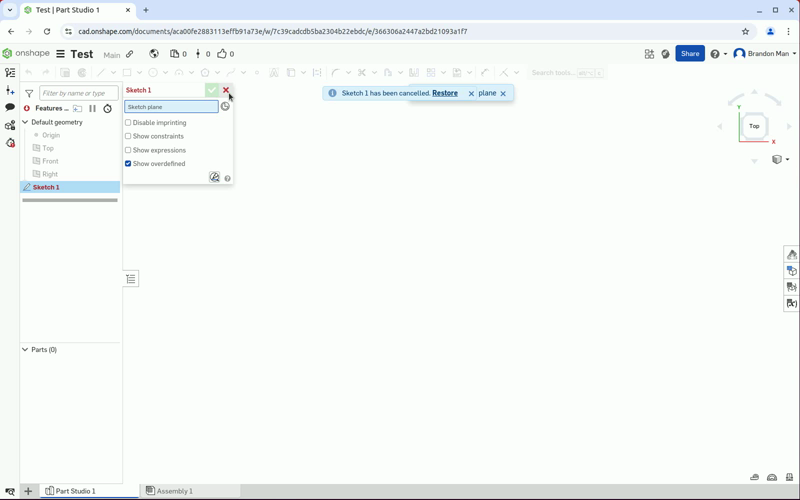
mouse_move(73, 150)
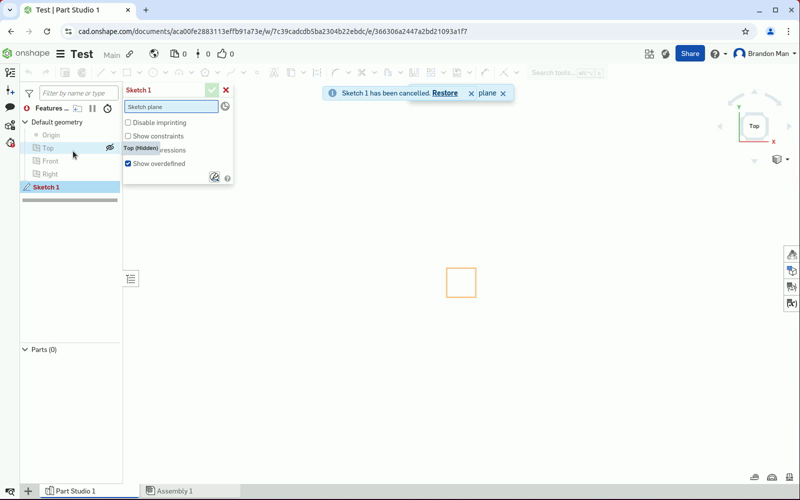
click(73, 150)
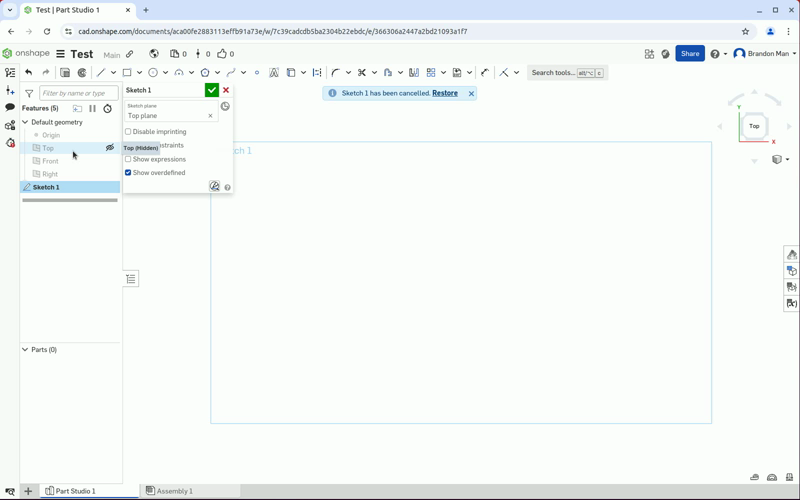
mouse_move(73, 352)
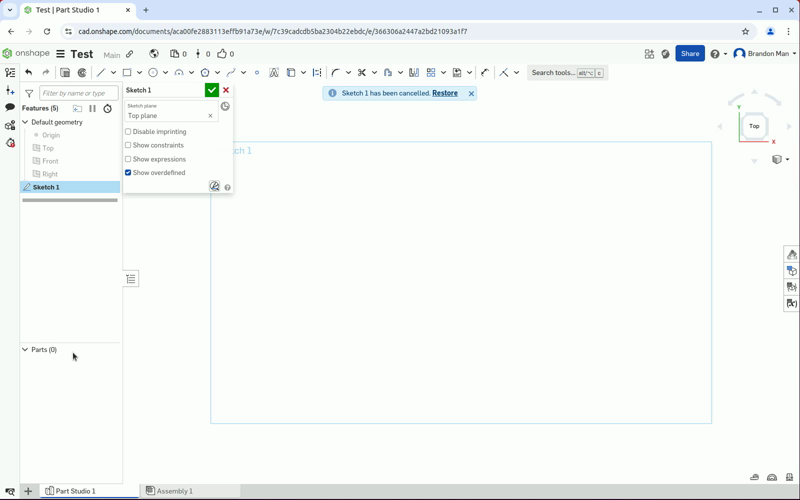
key(y)
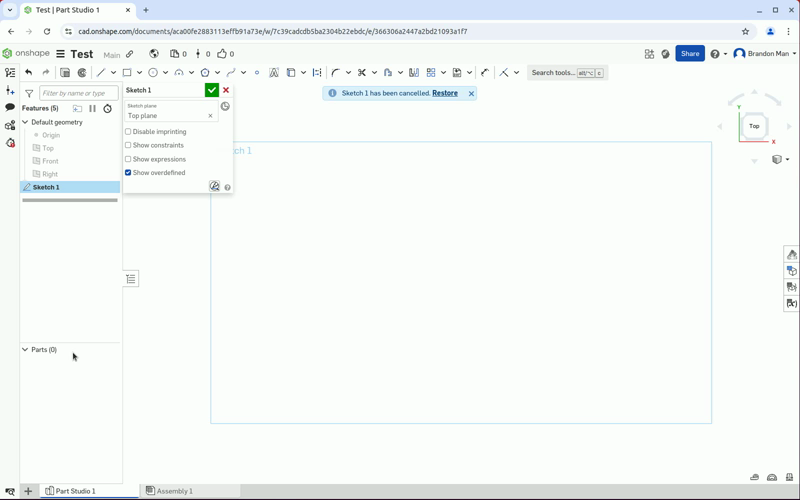
key(c)
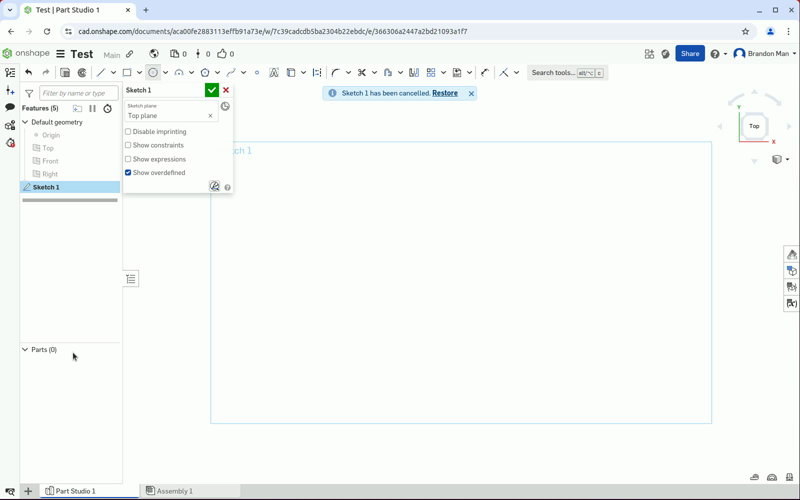
key_down(shift)
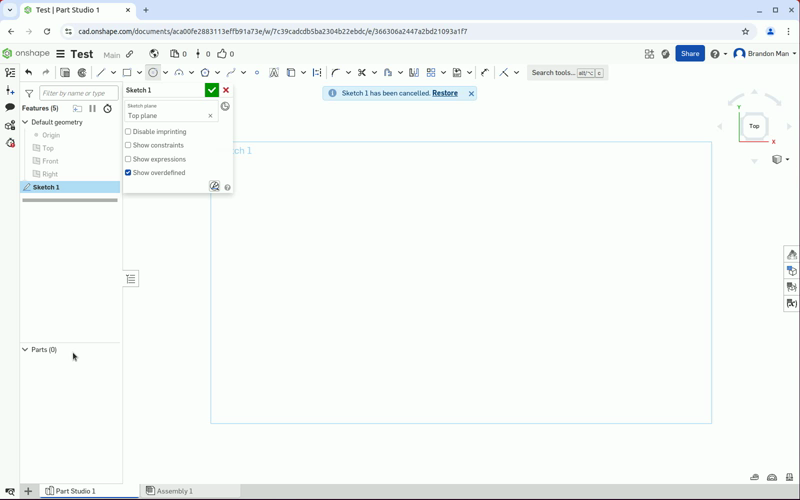
mouse_move(461, 282)
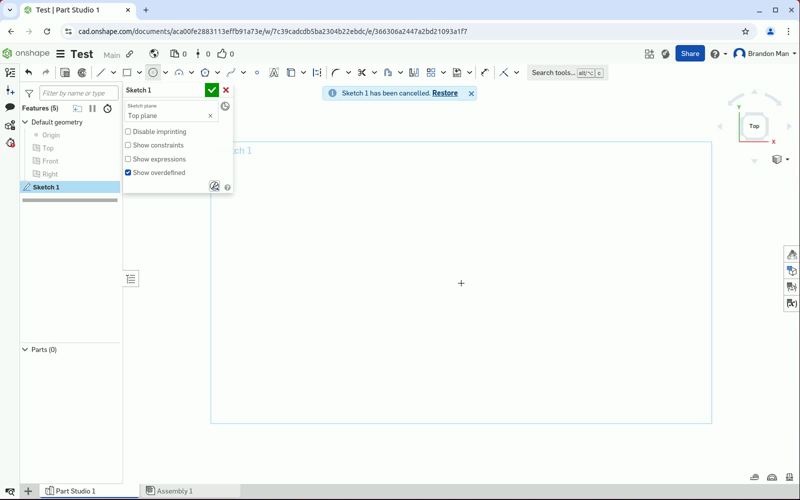
click(461, 282)
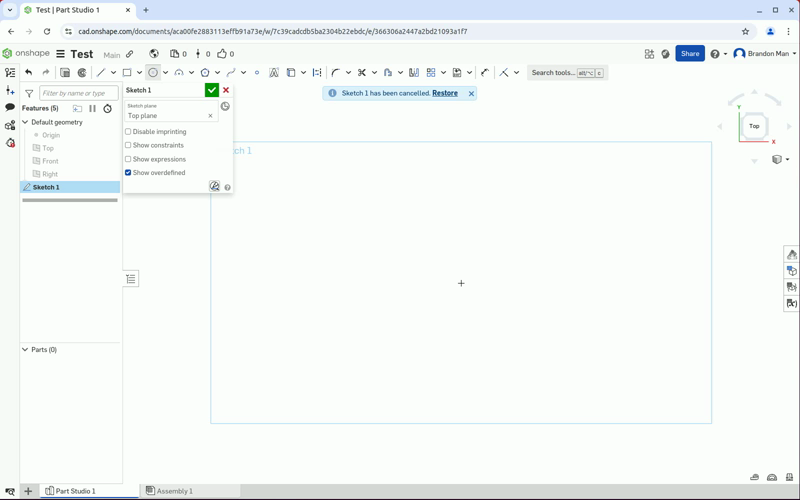
key_up(shift)
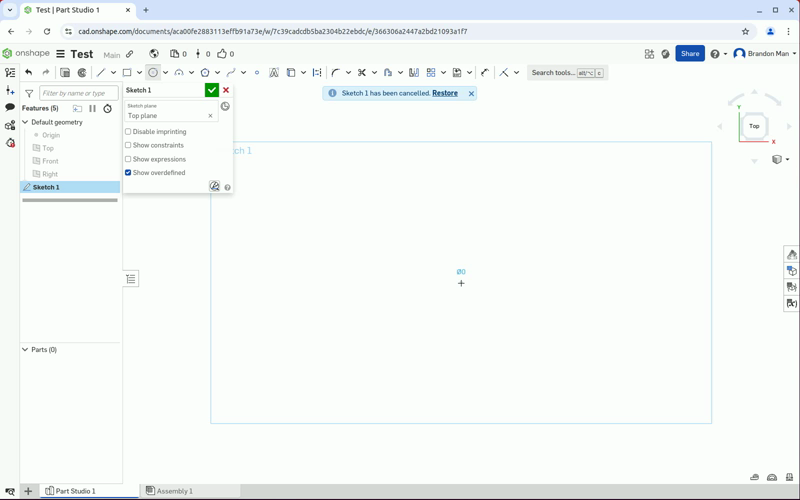
mouse_move(564, 282)
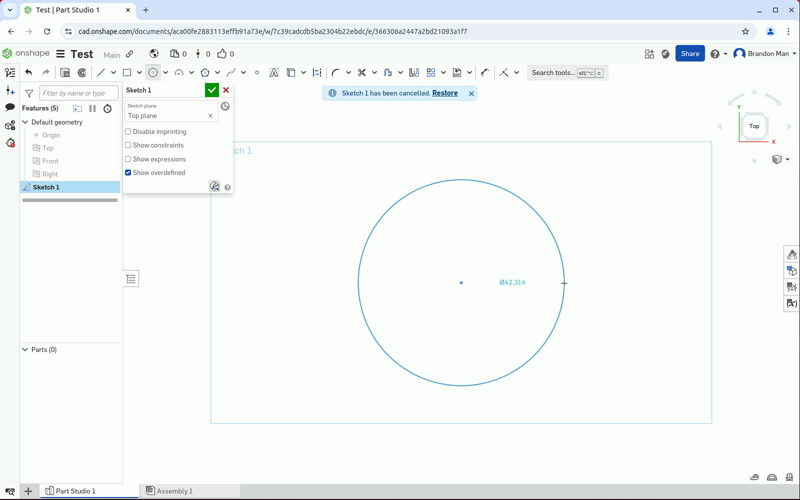
click(564, 282)
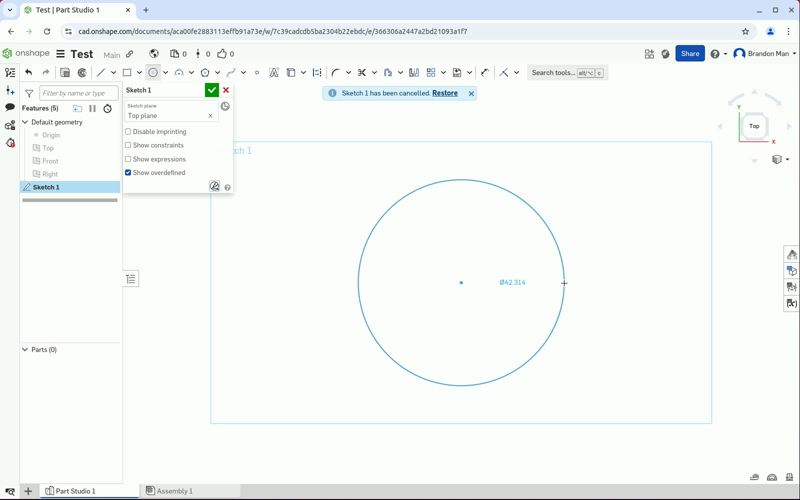
key(esc)
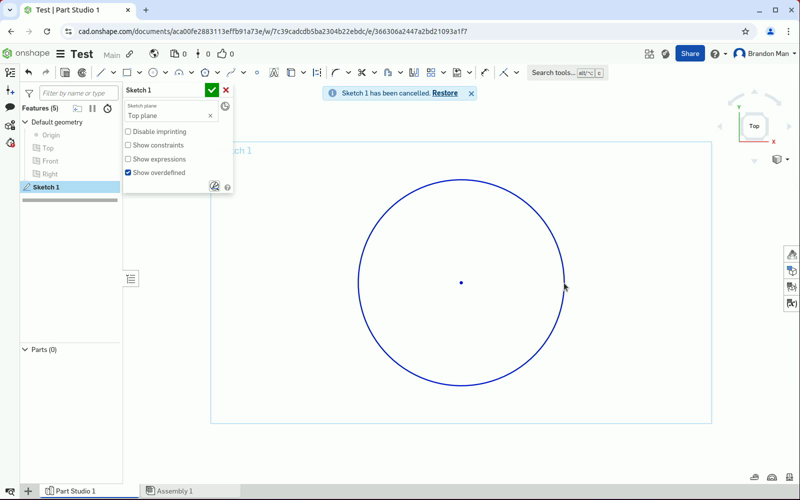
mouse_move(424, 244)
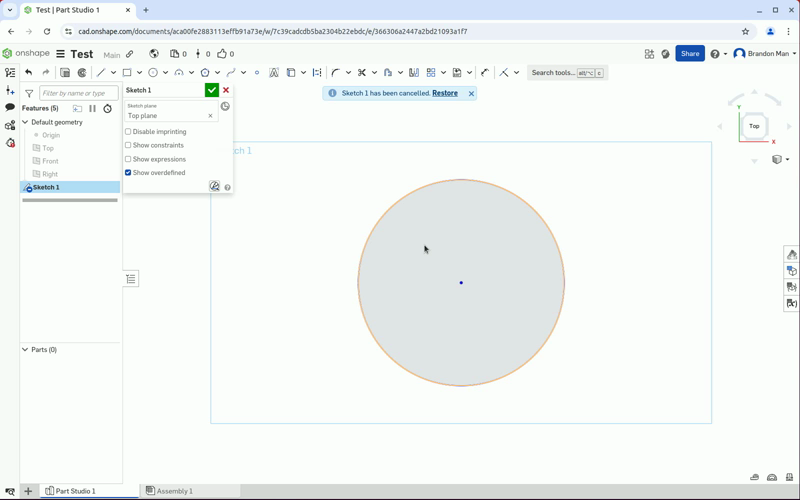
click(424, 244)
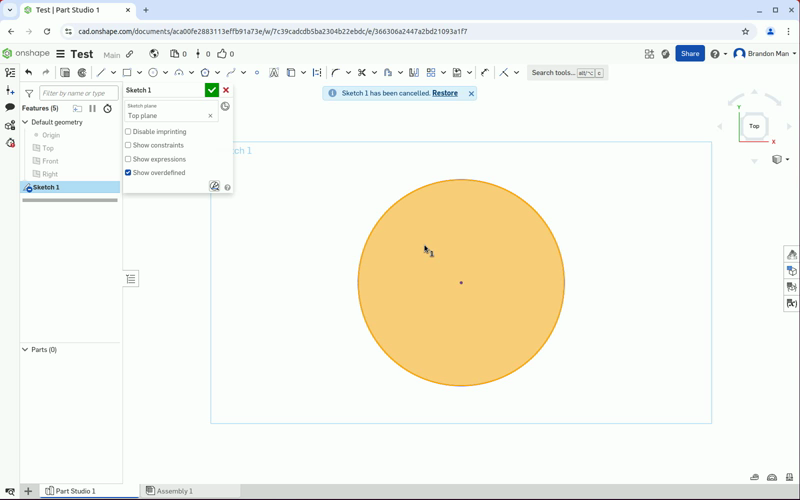
mouse_move(73, 352)
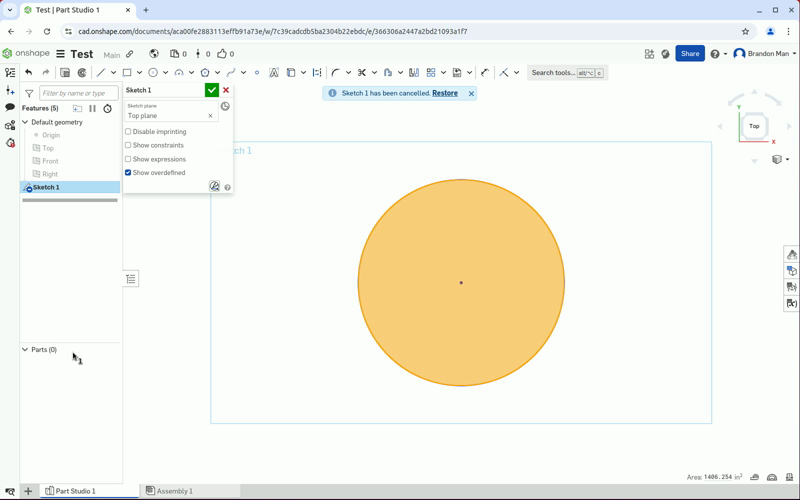
key(shift+y)
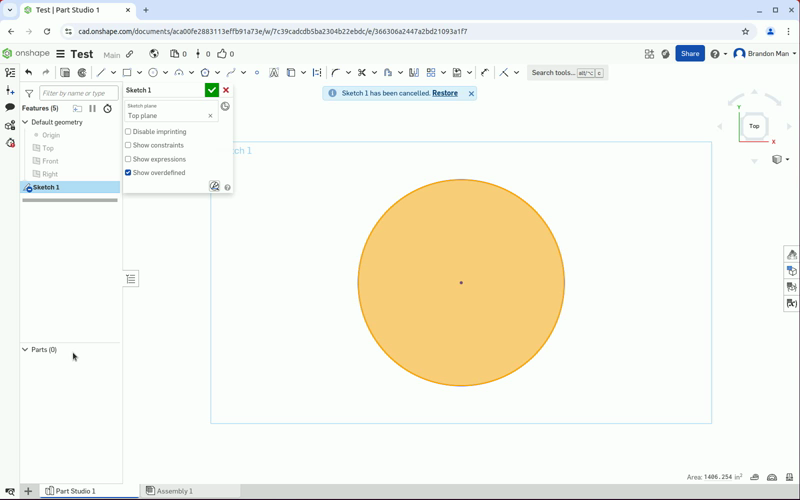
key(shift+e)
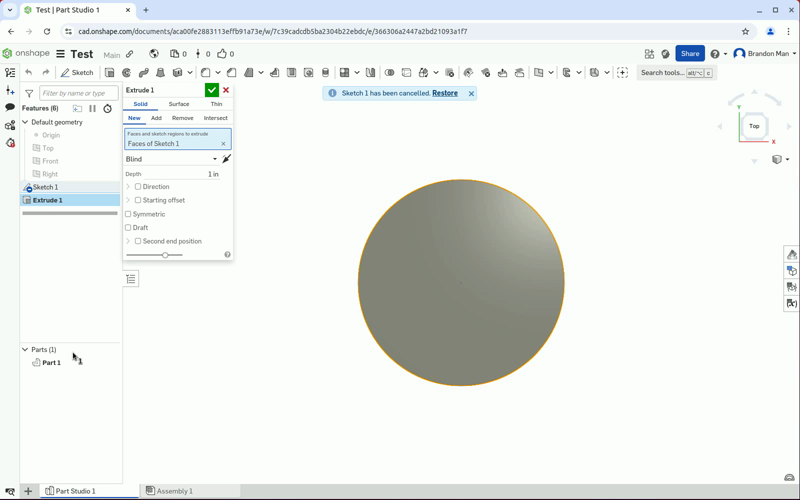
mouse_move(143, 106)
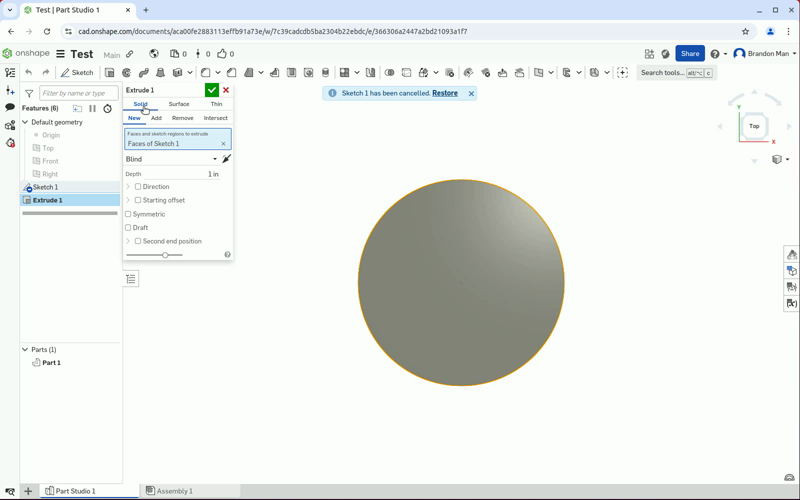
click(143, 106)
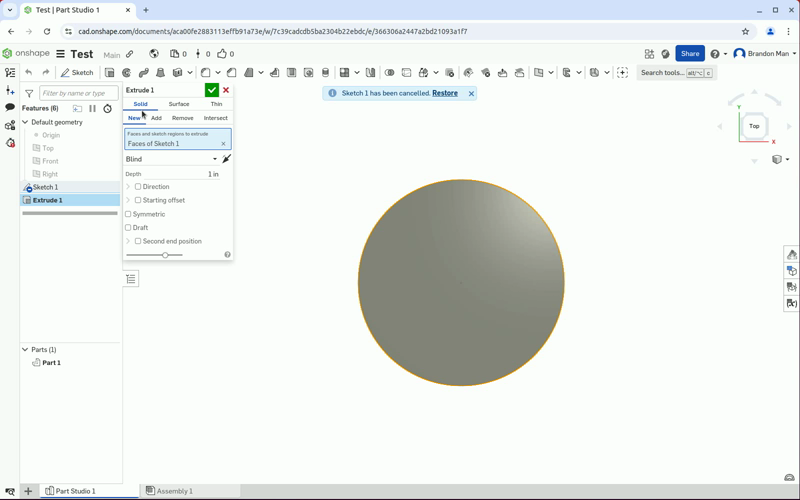
mouse_move(137, 120)
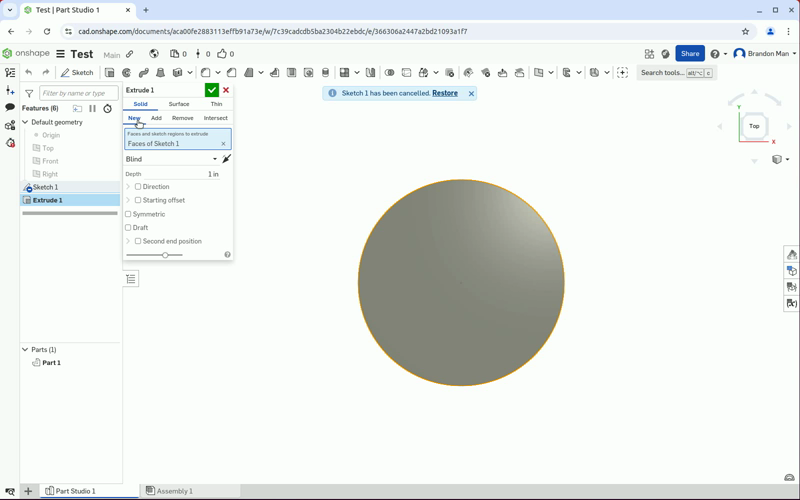
click(137, 120)
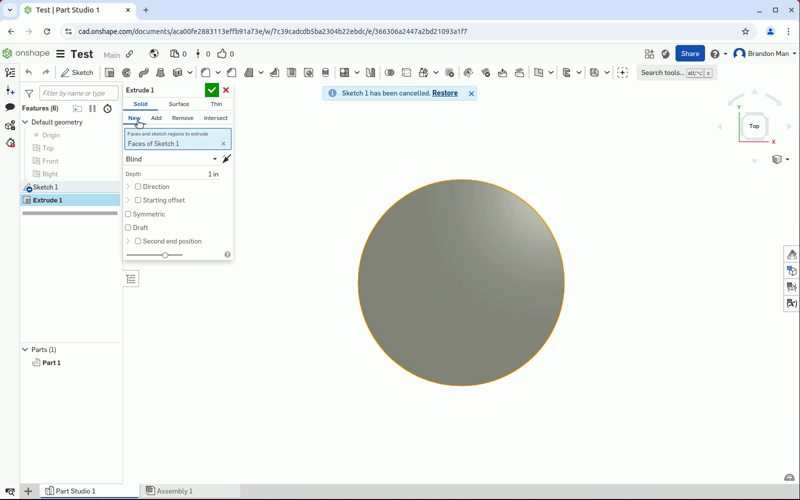
key(tab, 4)
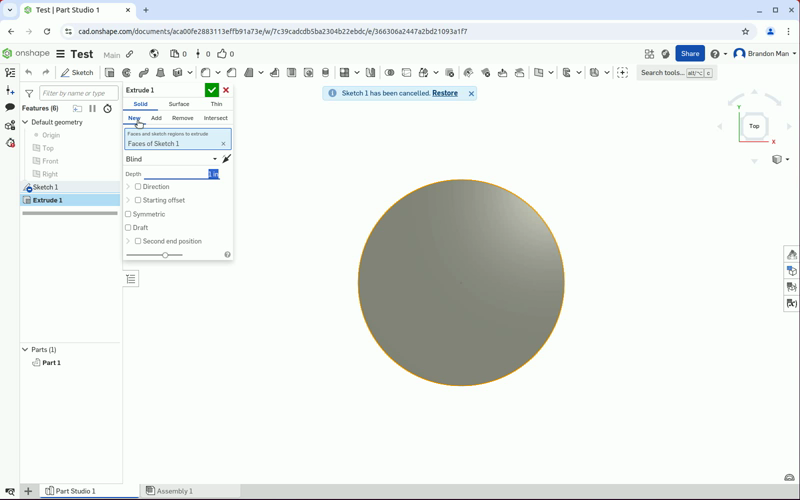
text(23.108)
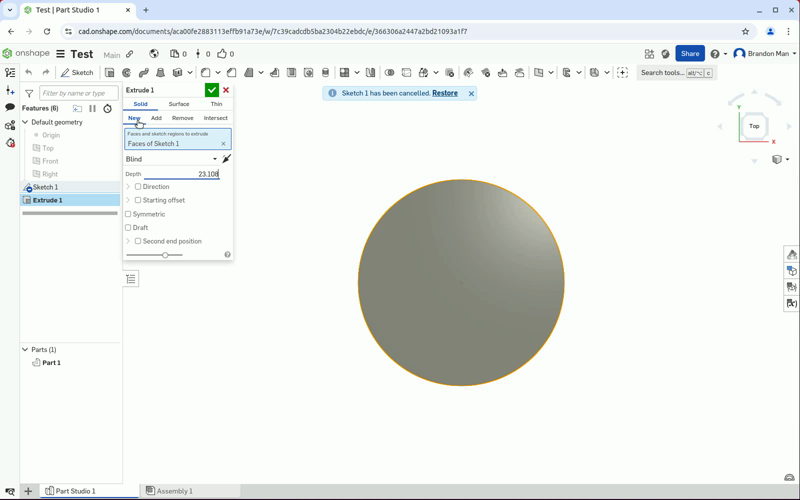
key(enter)
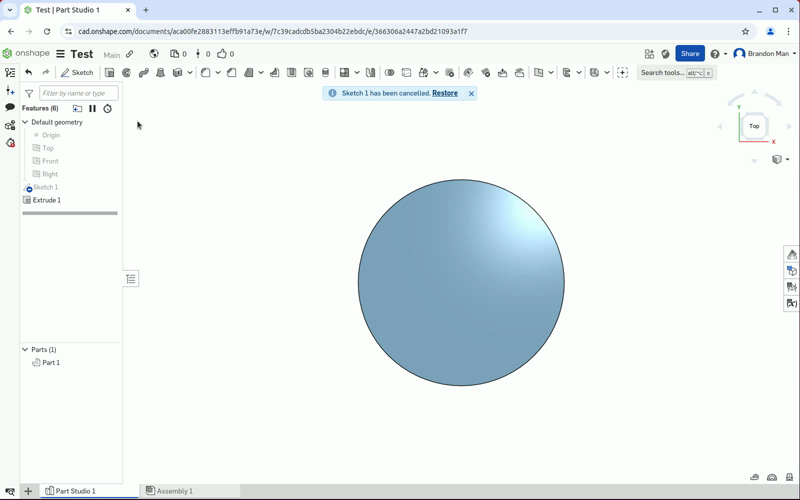
key(shift+h)
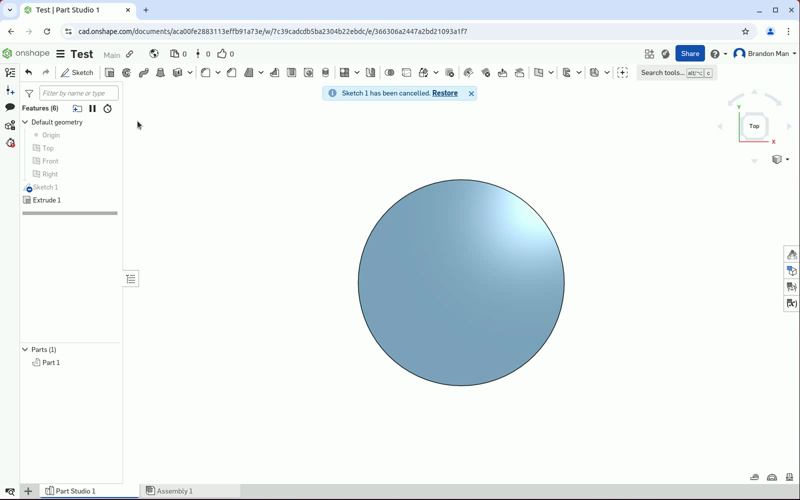
key(shift+h)
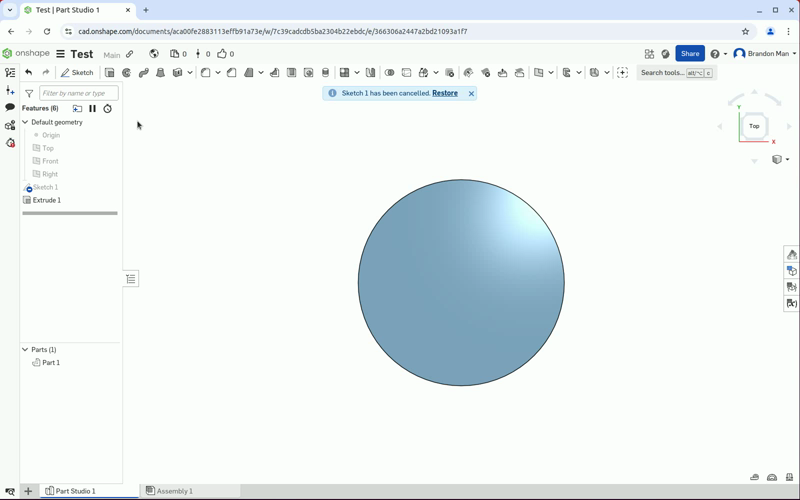
mouse_move(73, 189)
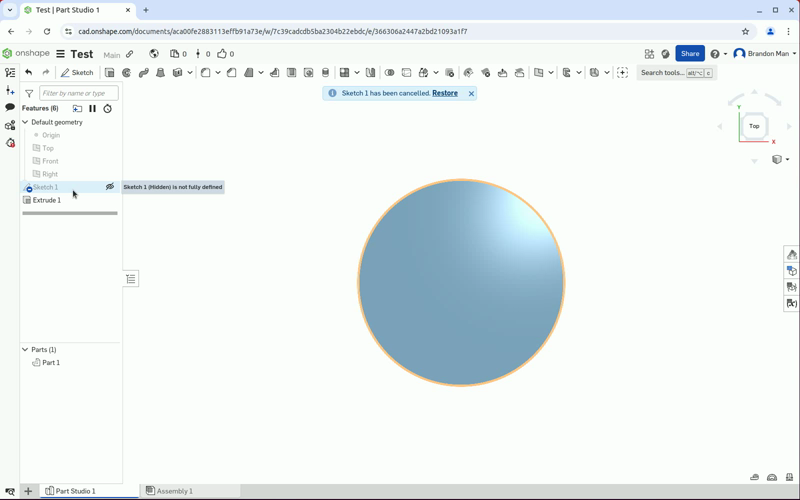
click(73, 189)
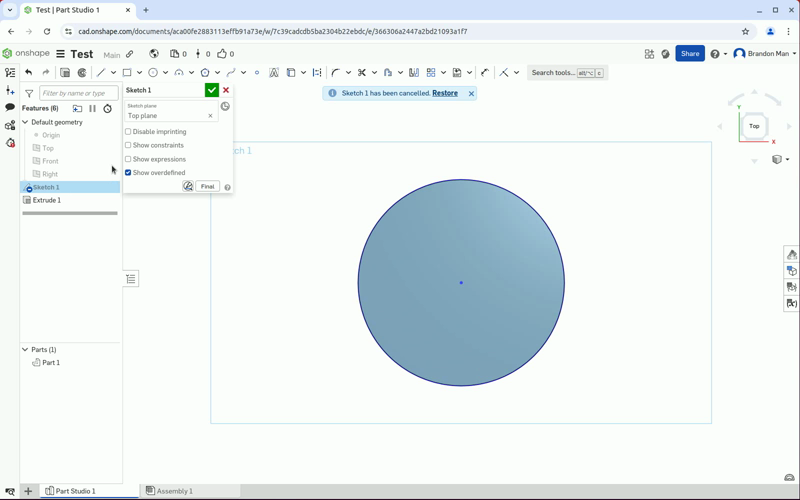
mouse_move(229, 92)
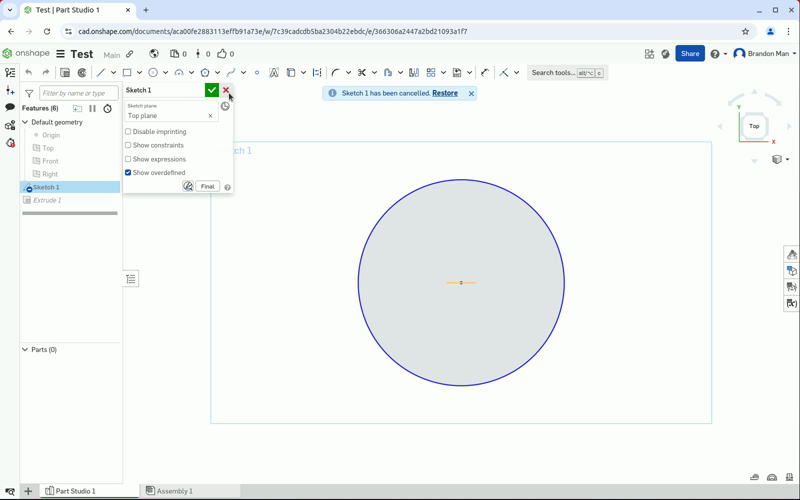
click(229, 92)
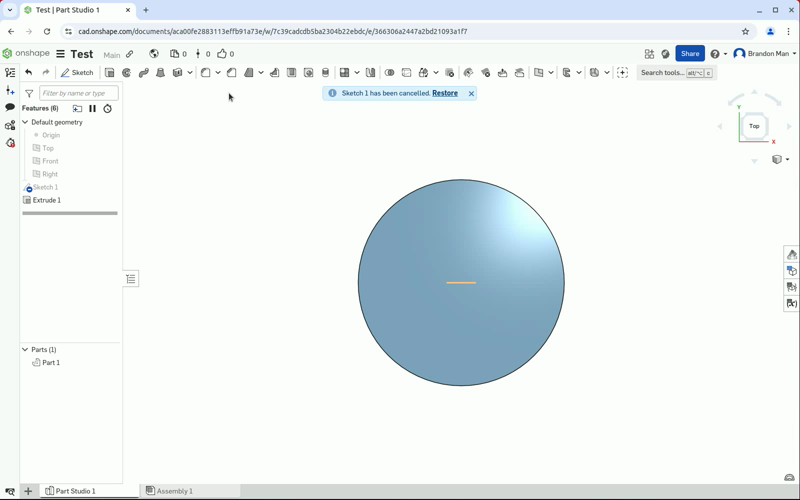
mouse_move(541, 75)
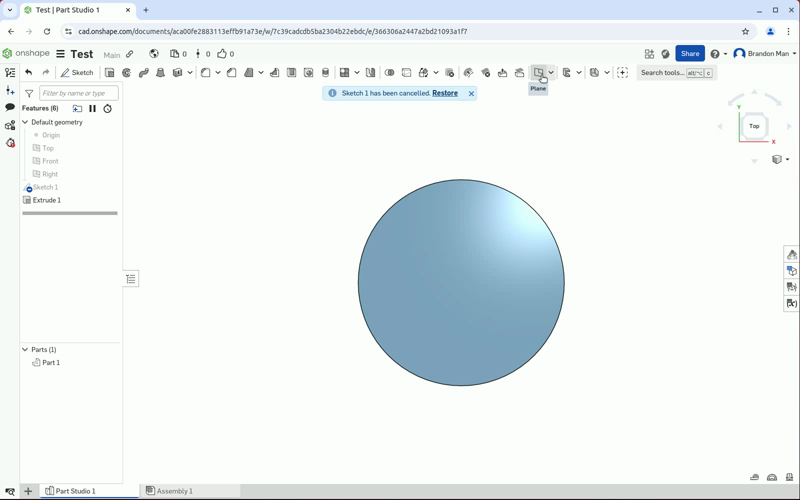
click(541, 75)
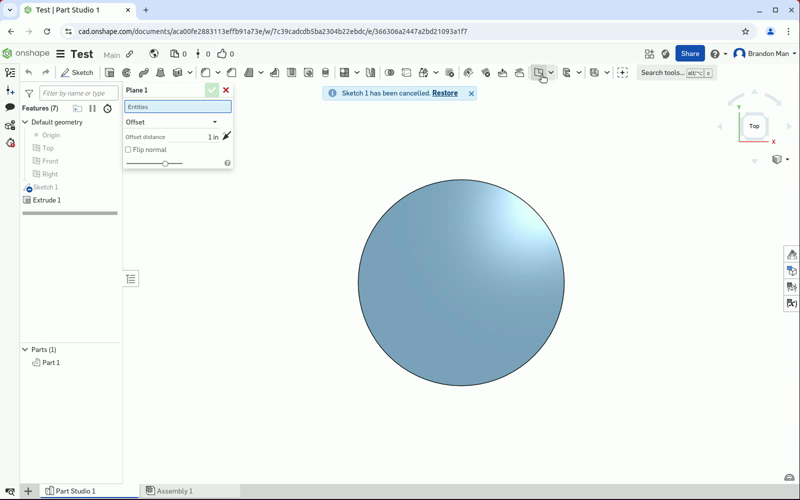
mouse_move(73, 150)
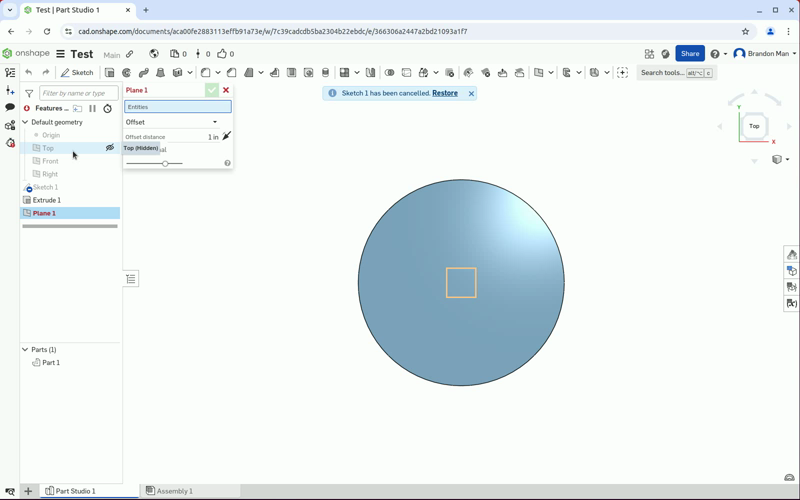
click(73, 150)
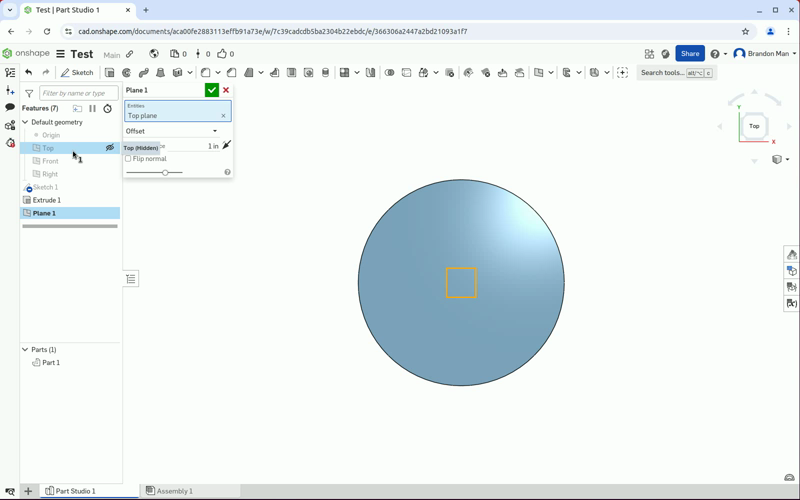
key(tab, 2)
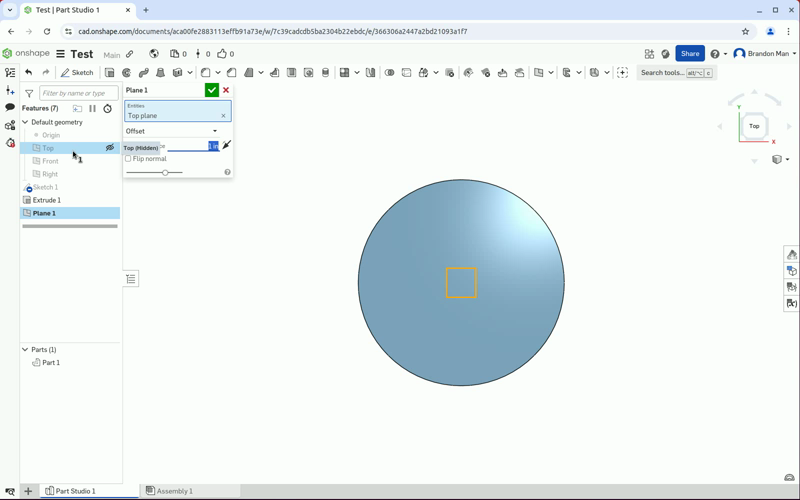
text(23.108)
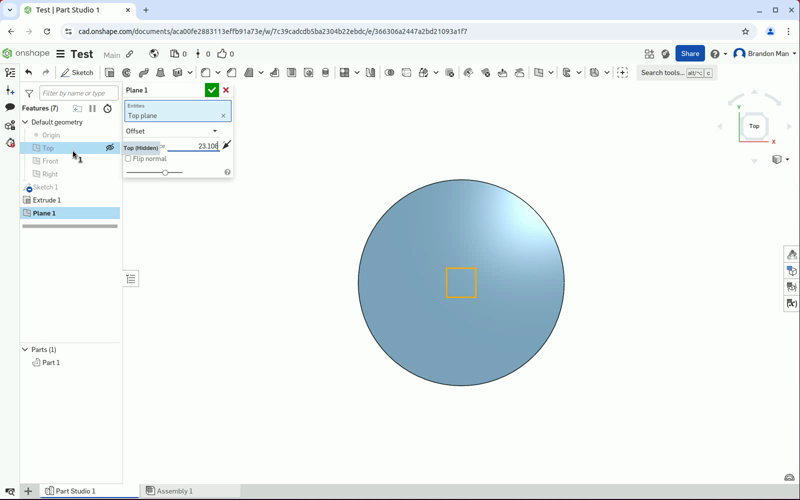
key(enter, 2)
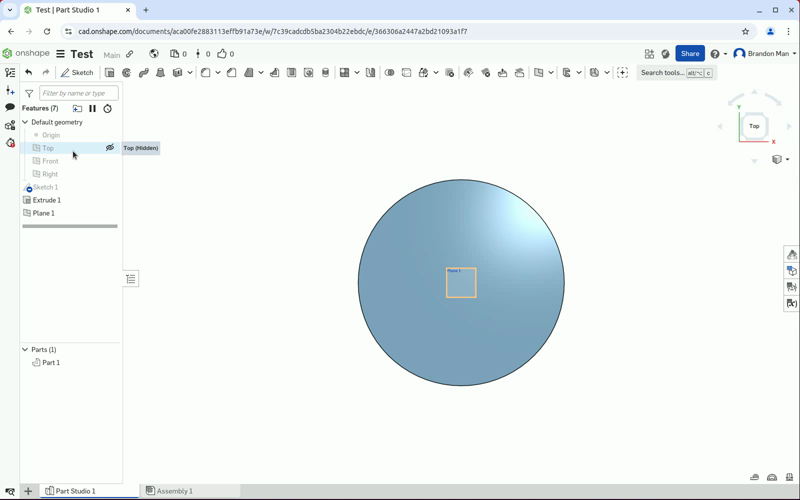
key(shift+s)
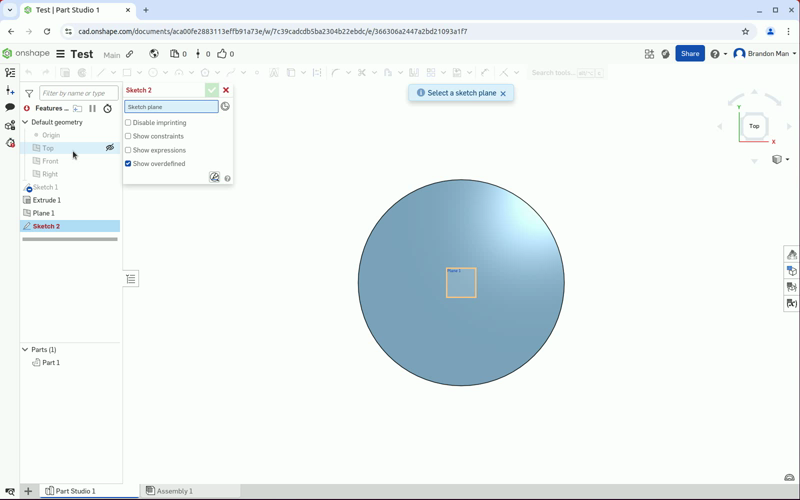
mouse_move(73, 215)
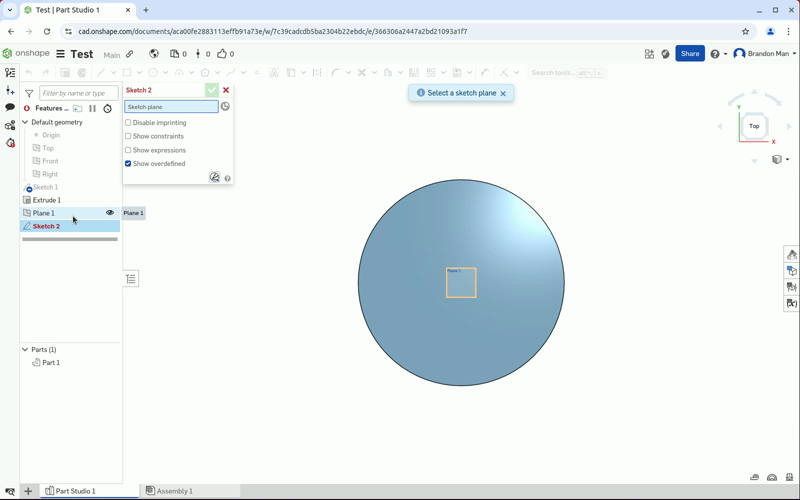
click(73, 215)
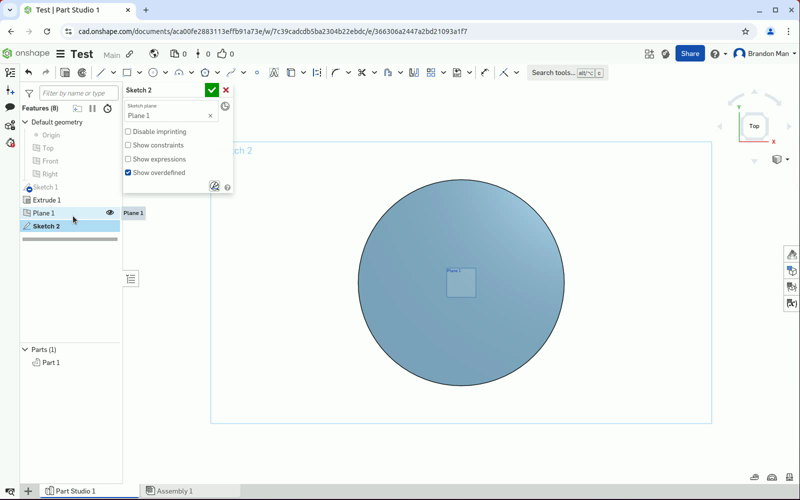
mouse_move(73, 352)
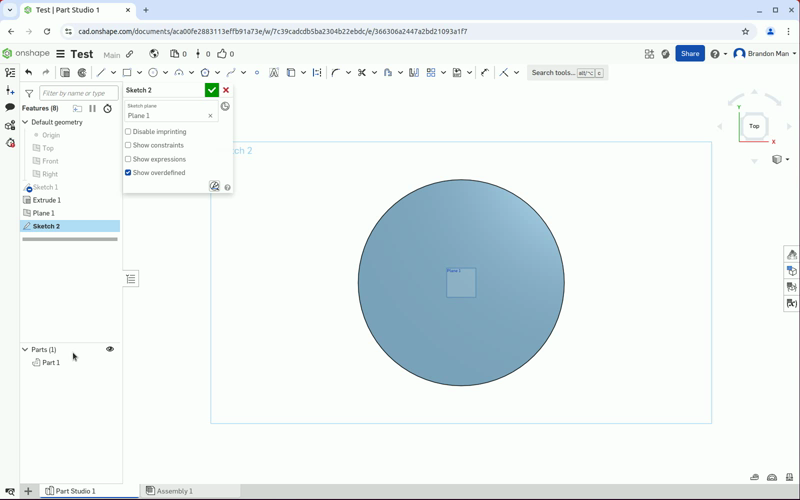
key(y)
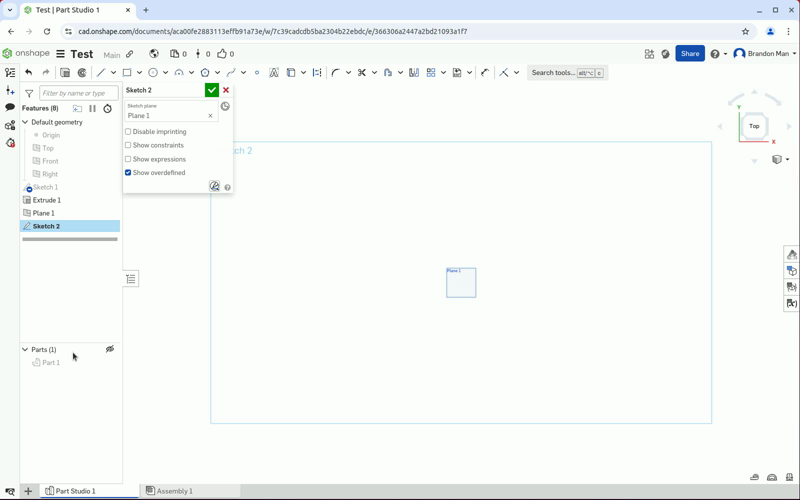
key(c)
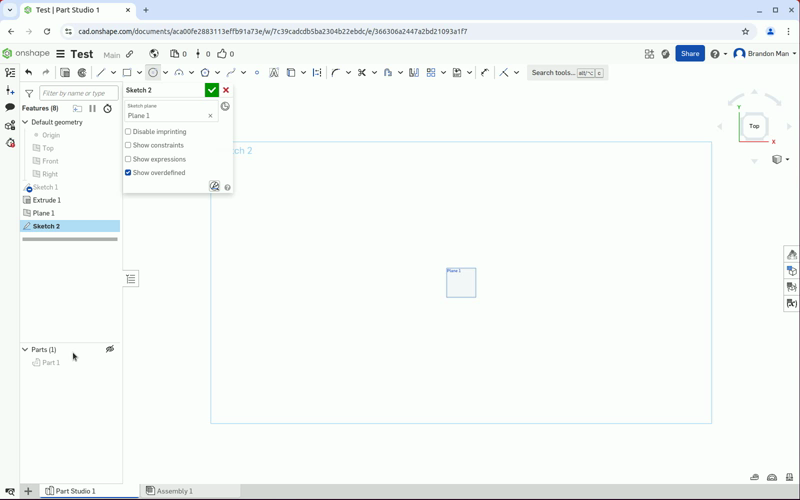
key_down(shift)
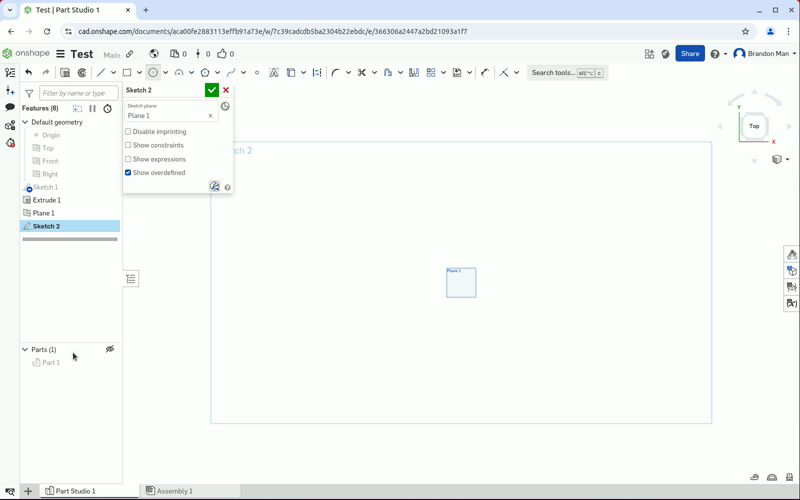
mouse_move(460, 282)
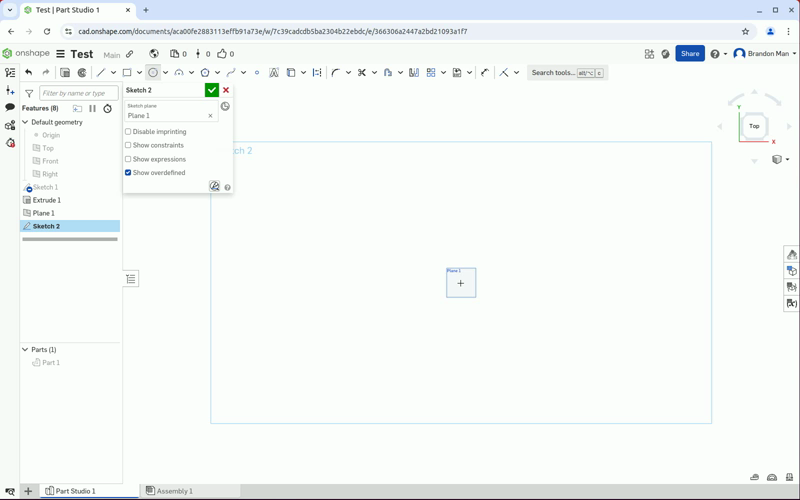
click(460, 282)
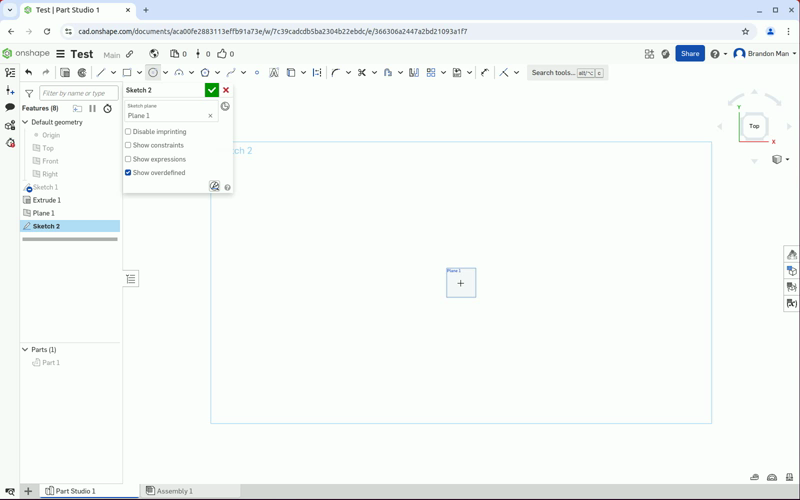
key_up(shift)
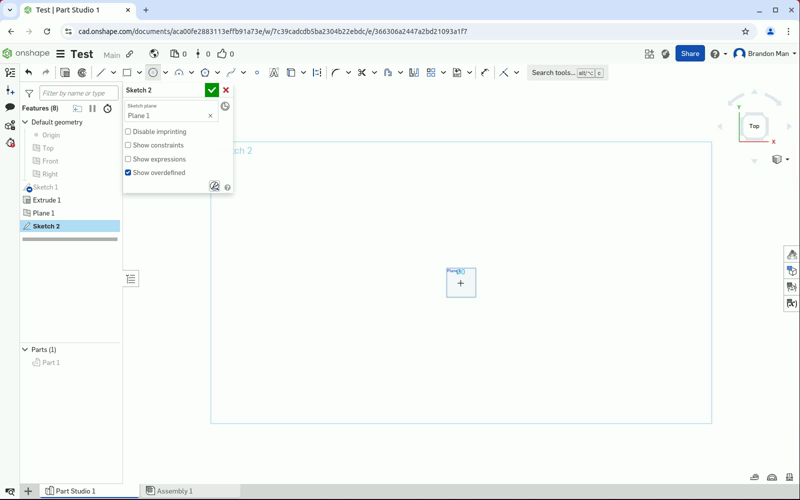
mouse_move(556, 282)
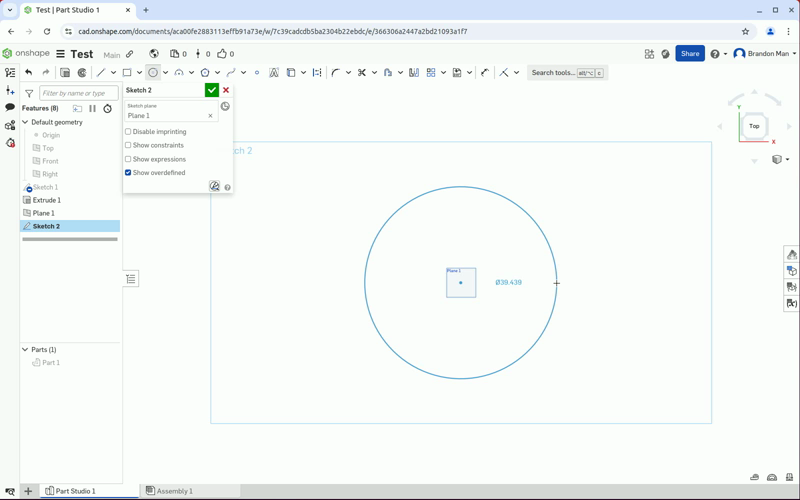
click(556, 282)
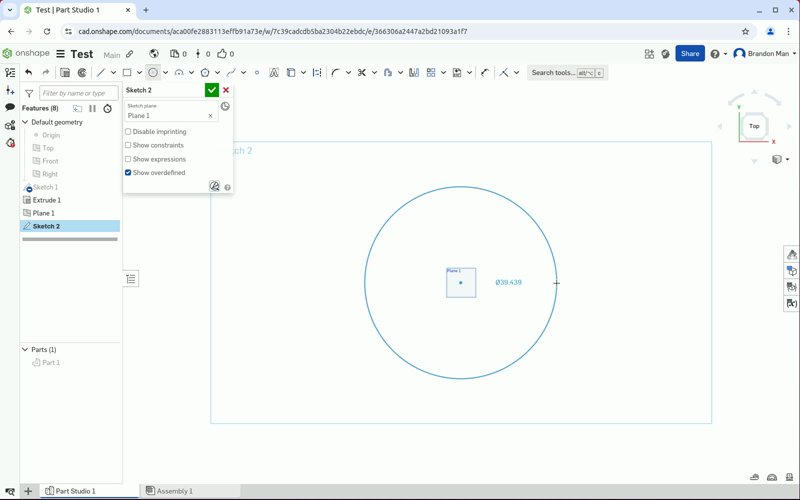
key(esc)
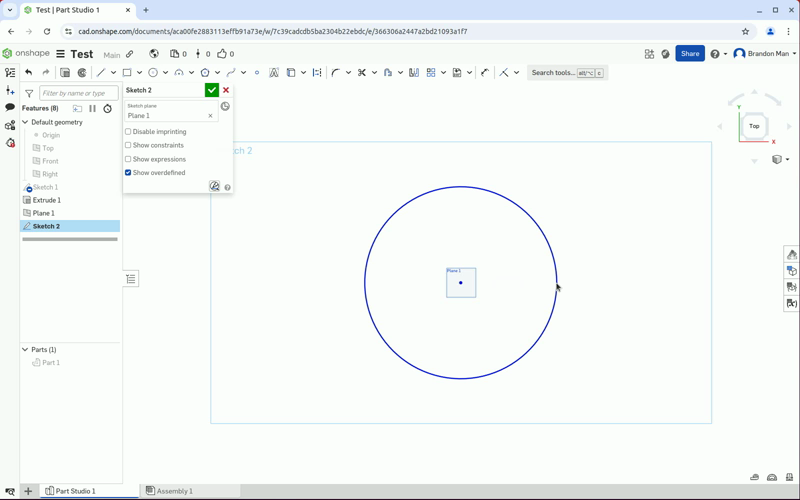
mouse_move(422, 263)
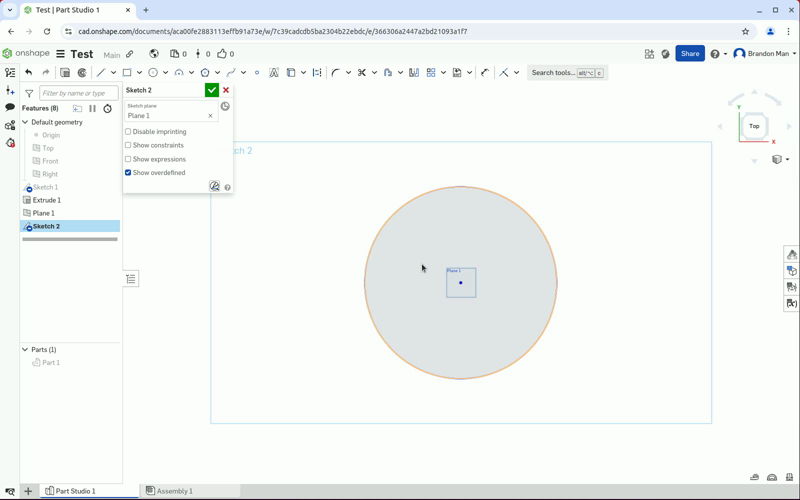
click(422, 263)
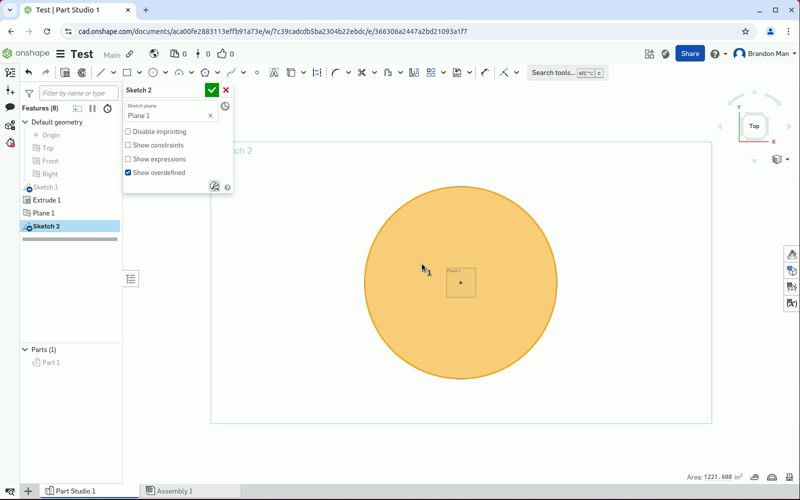
mouse_move(73, 352)
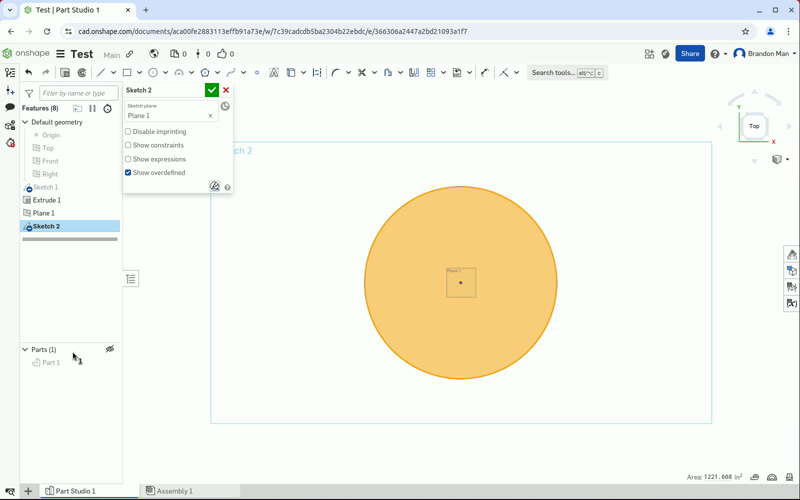
key(shift+y)
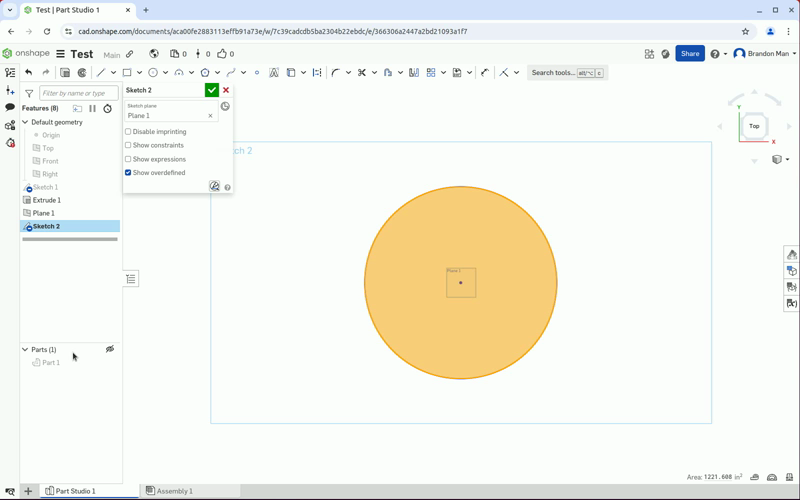
key(shift+e)
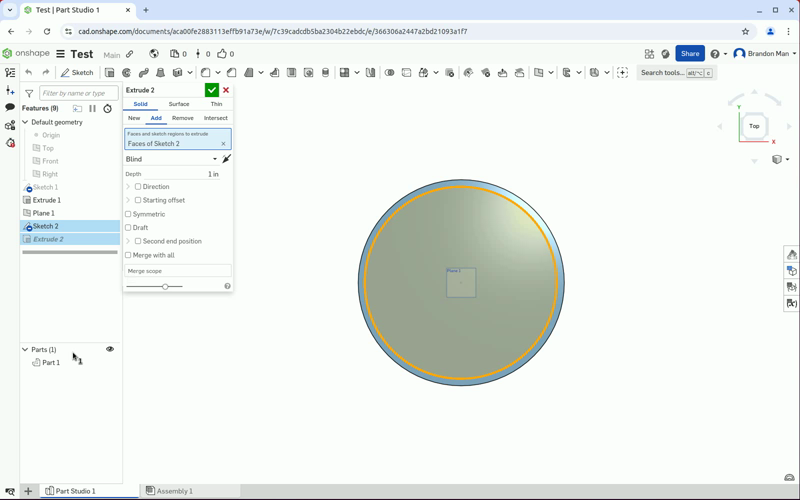
mouse_move(143, 106)
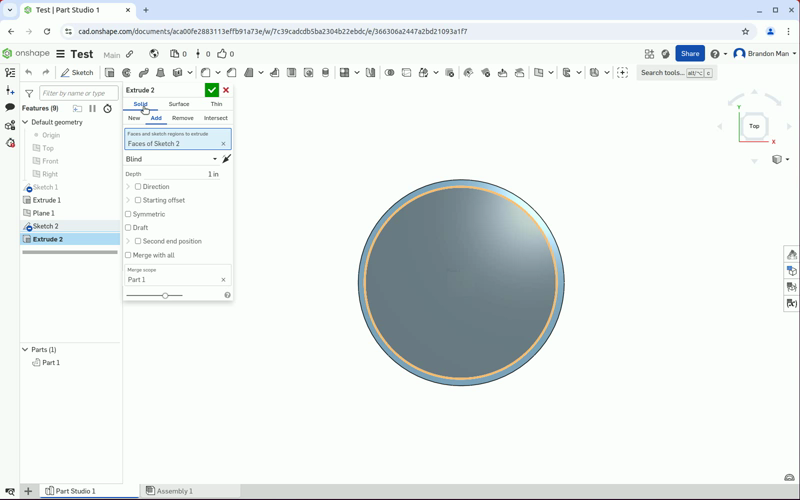
click(143, 106)
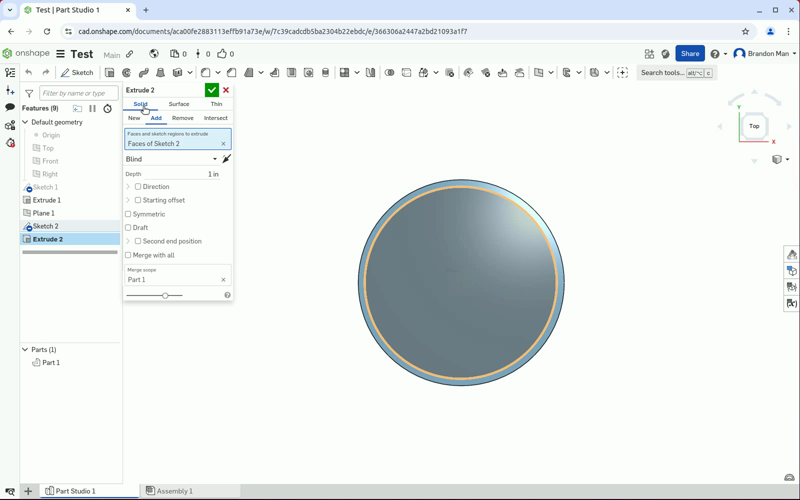
mouse_move(186, 120)
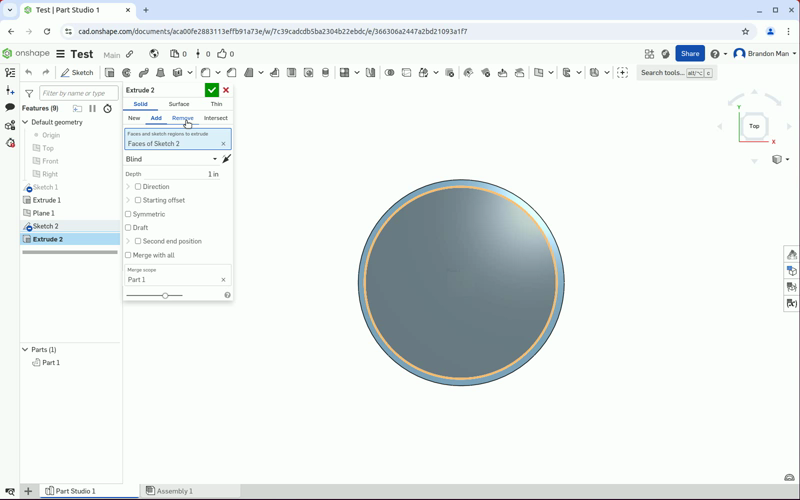
click(186, 120)
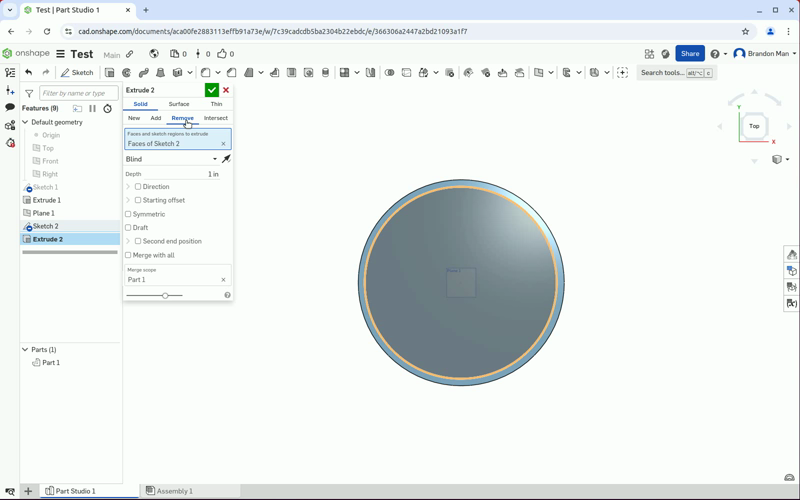
key(tab, 4)
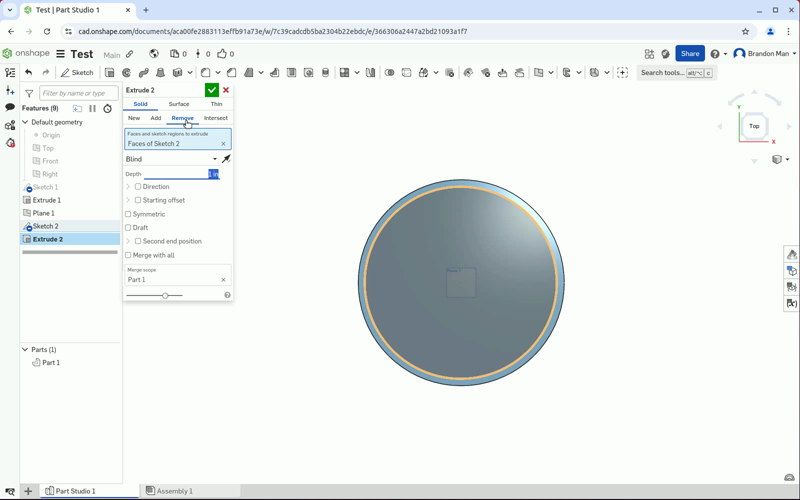
text(23.108)
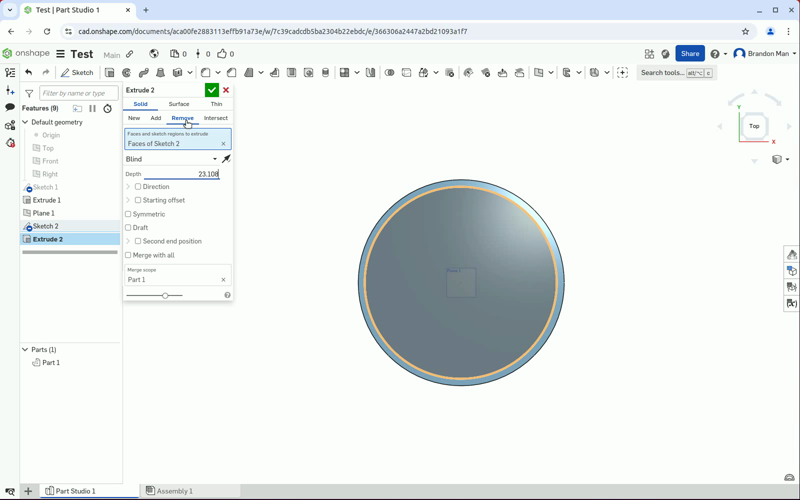
key(tab, 6)
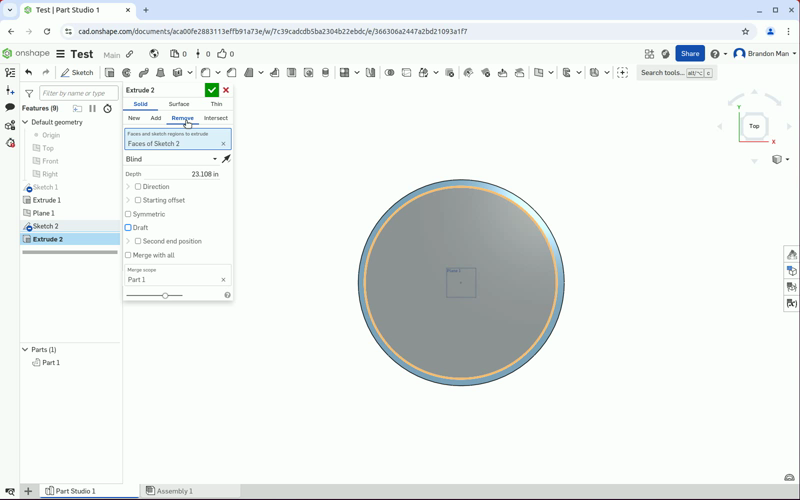
key(space)
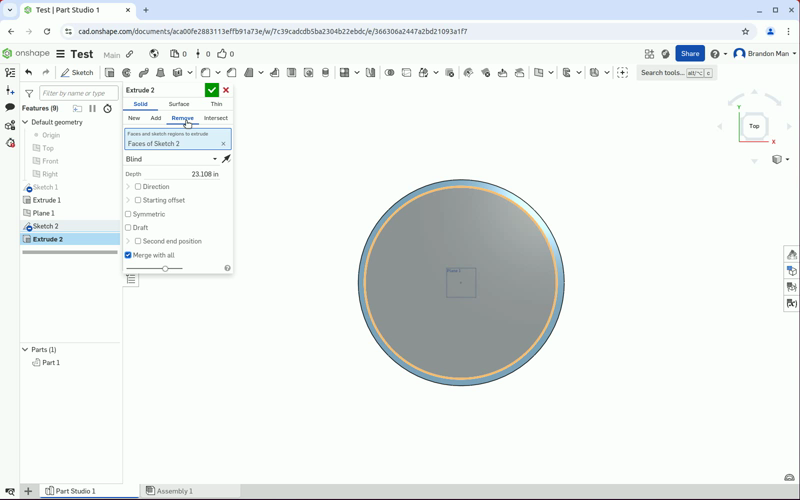
key(enter)
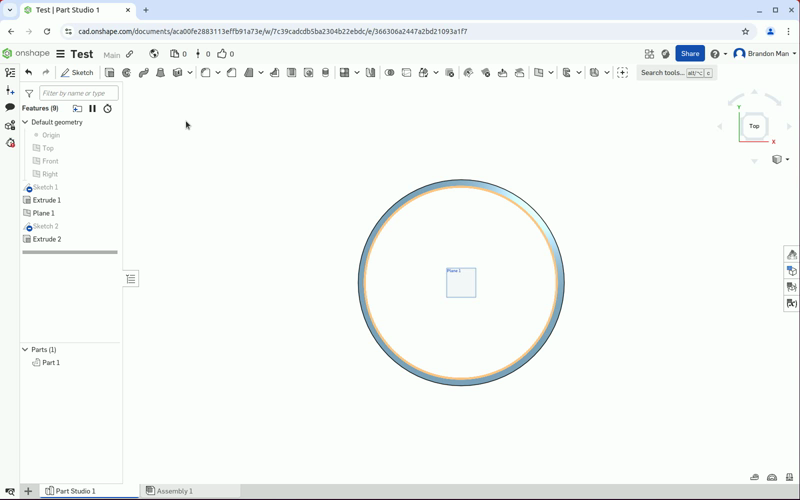
key(shift+h)
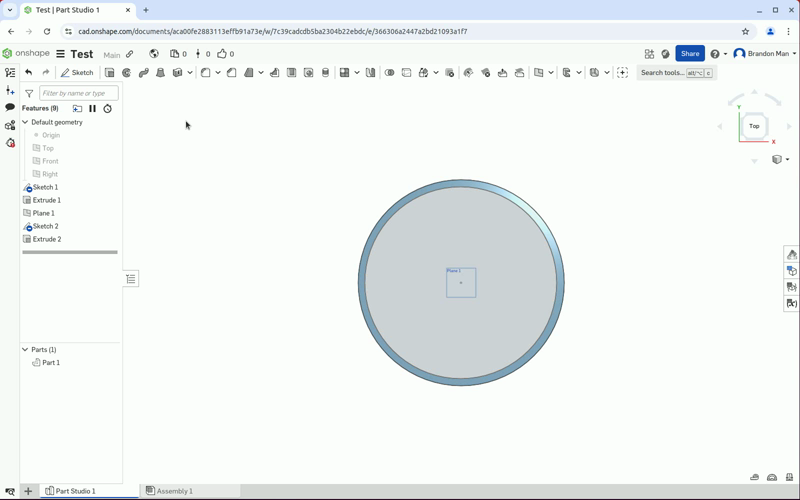
key(shift+h)
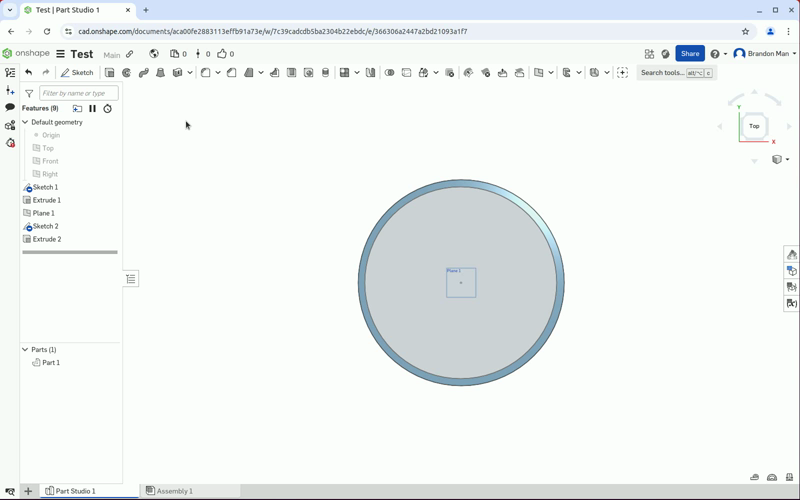
key(shift+7)
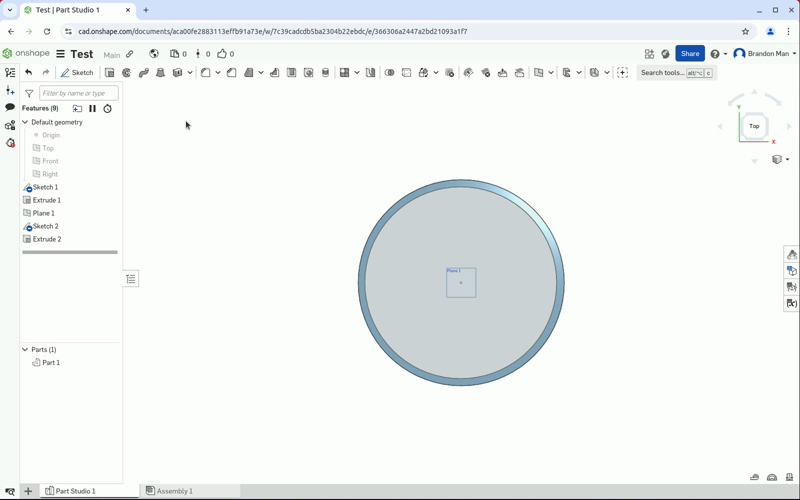
key(up, 3)
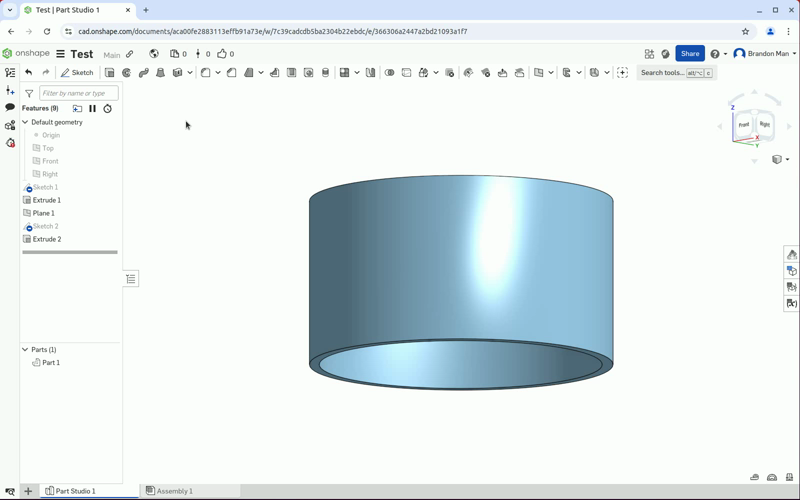
key(left, 3)
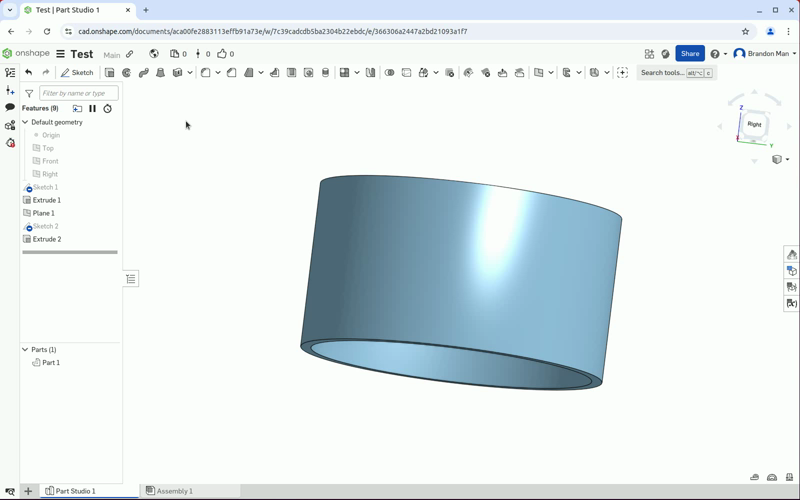
key(right, 3)
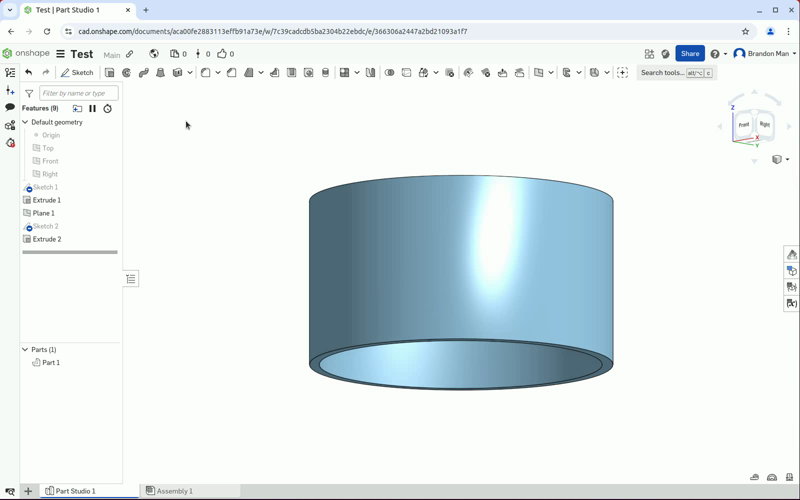
key(down, 3)
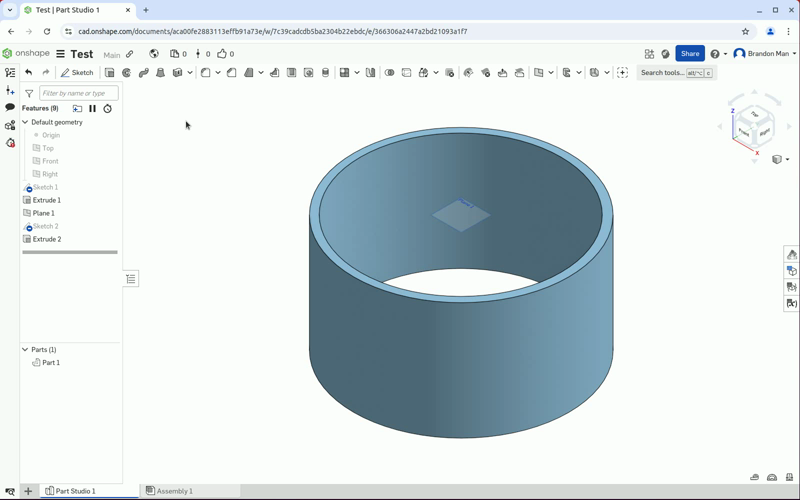
mouse_move(73, 189)
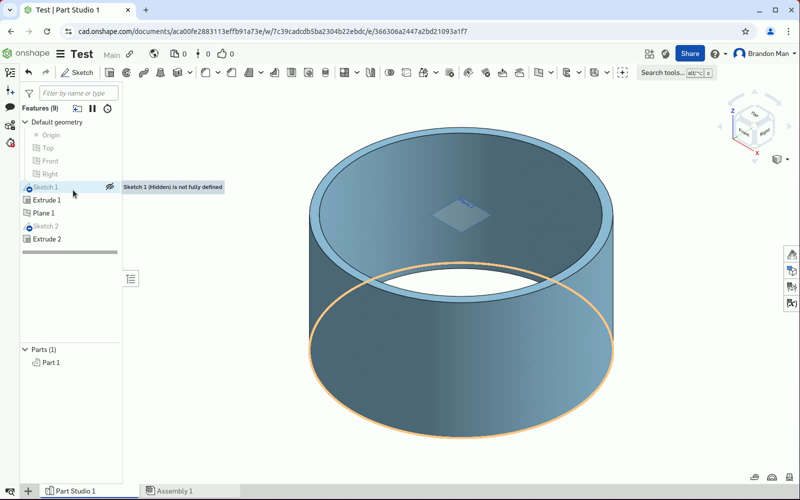
click(73, 189)